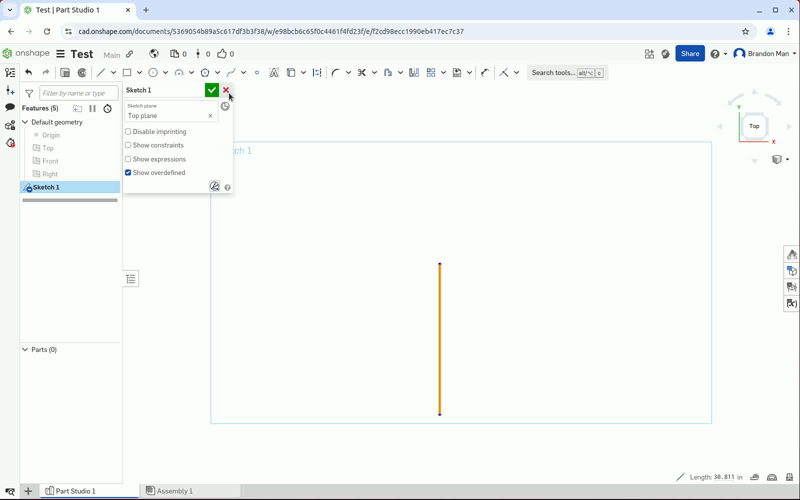
key(shift+h)
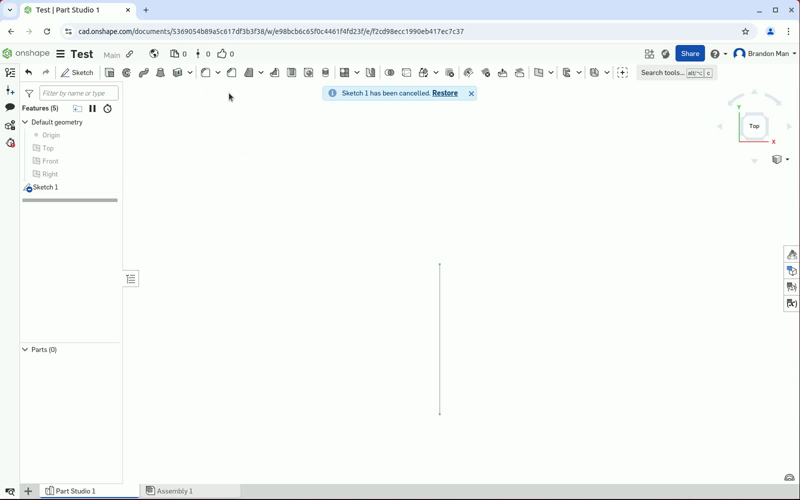
key(shift+s)
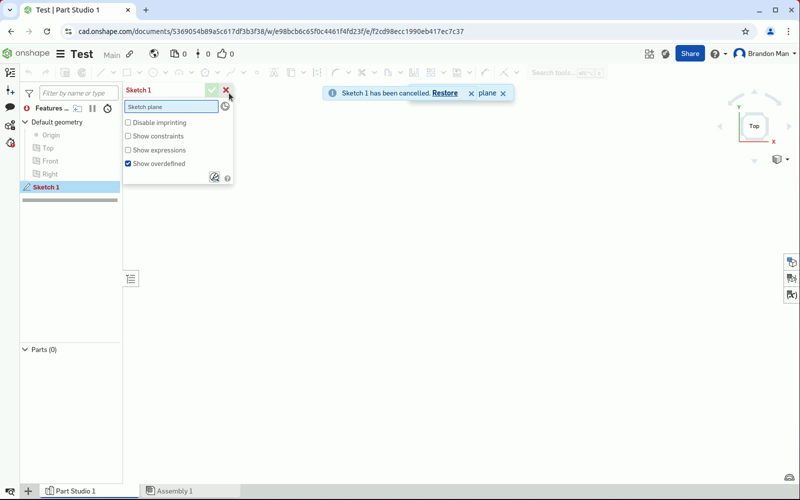
mouse_move(73, 150)
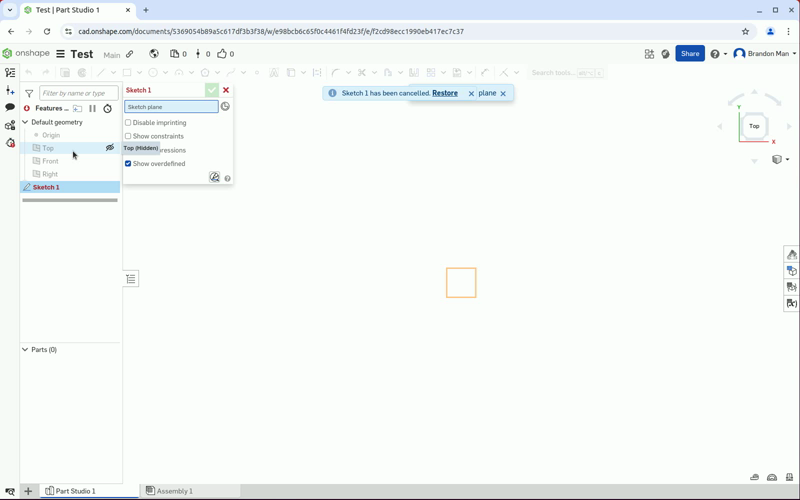
click(73, 150)
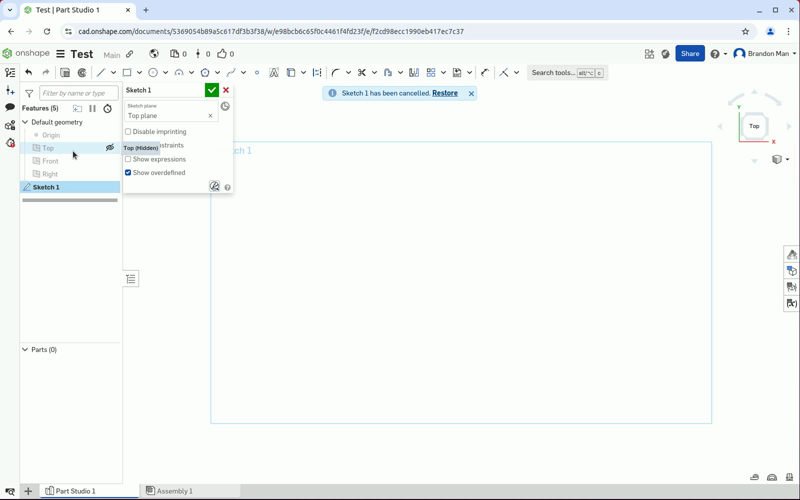
mouse_move(73, 352)
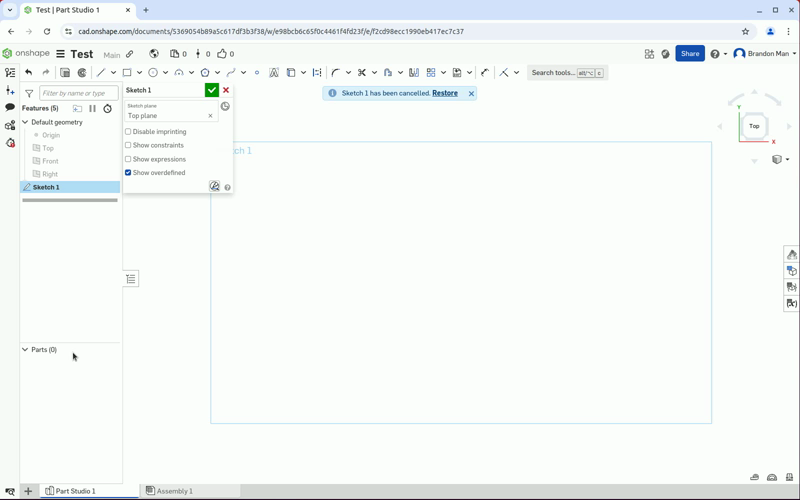
key(y)
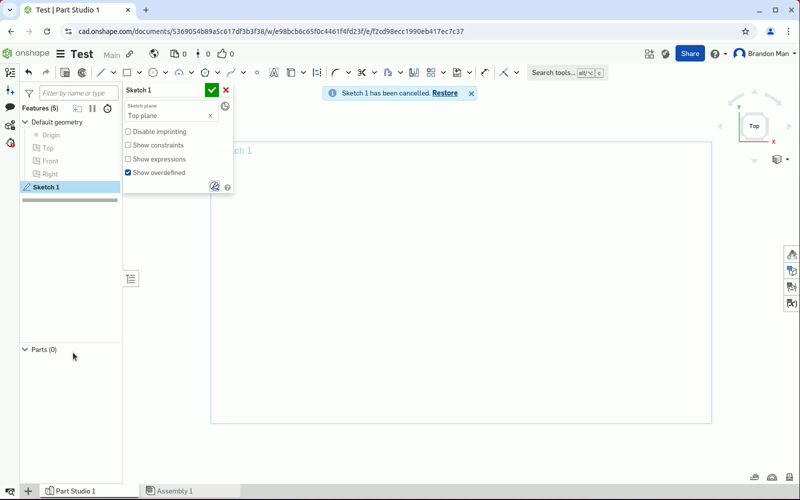
key(c)
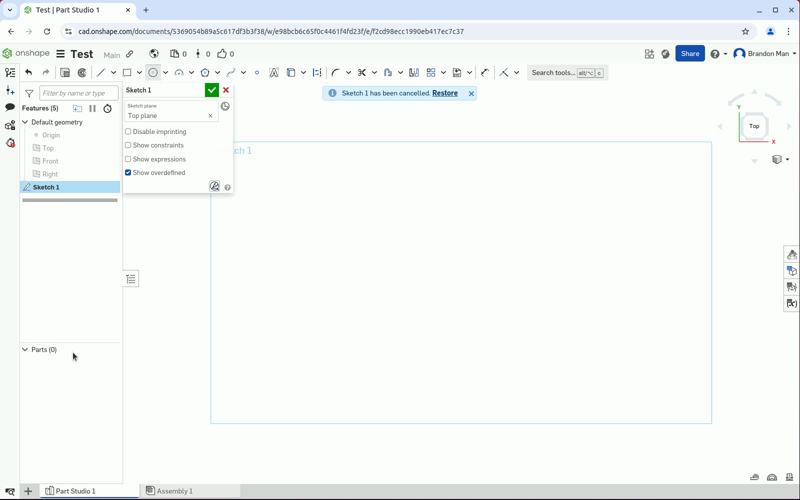
key_down(shift)
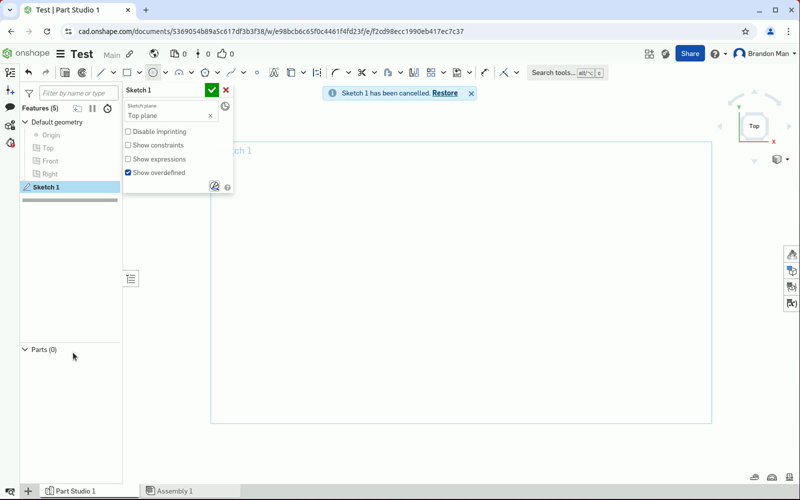
mouse_move(460, 282)
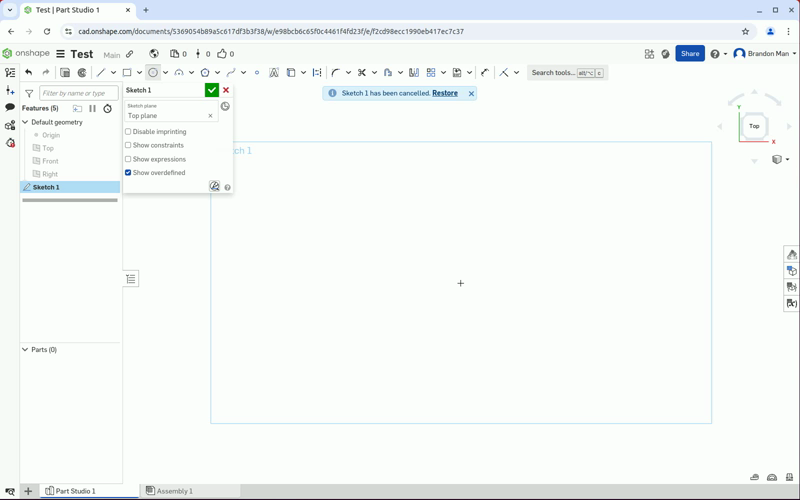
click(460, 282)
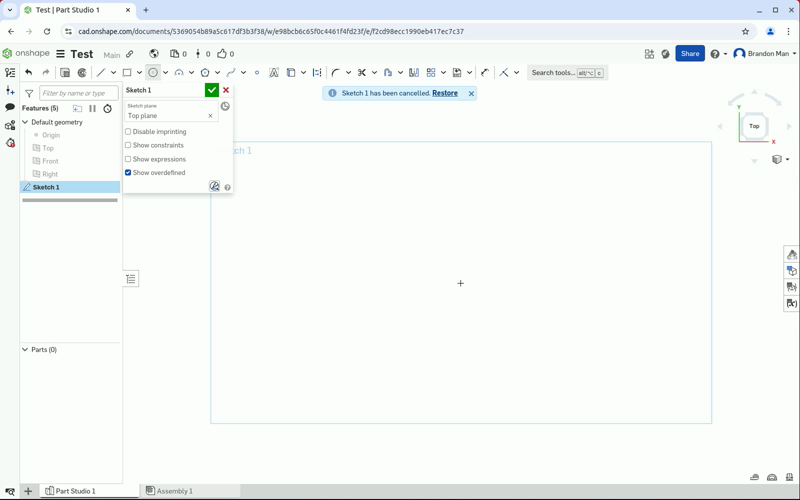
key_up(shift)
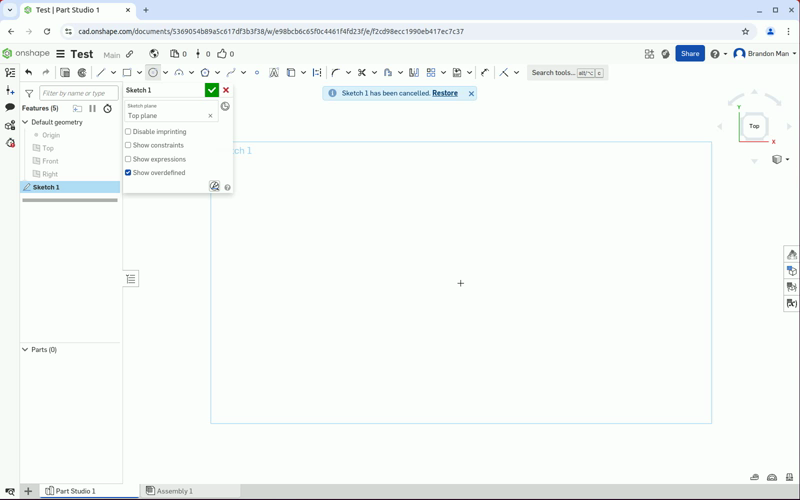
mouse_move(547, 282)
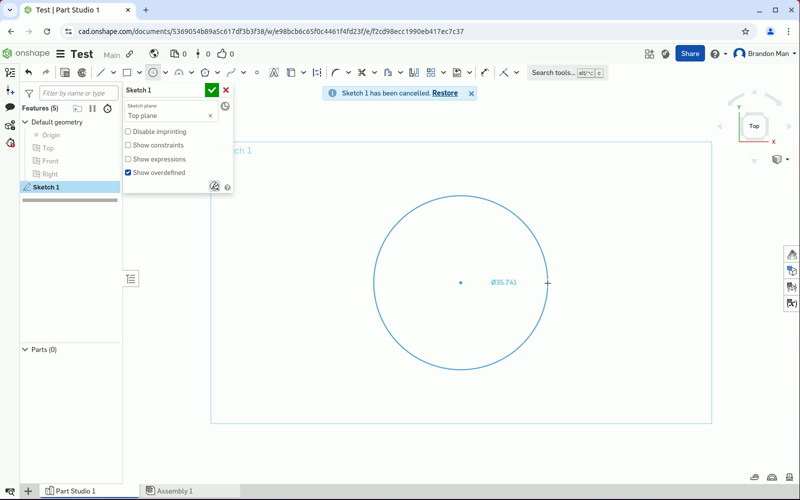
click(547, 282)
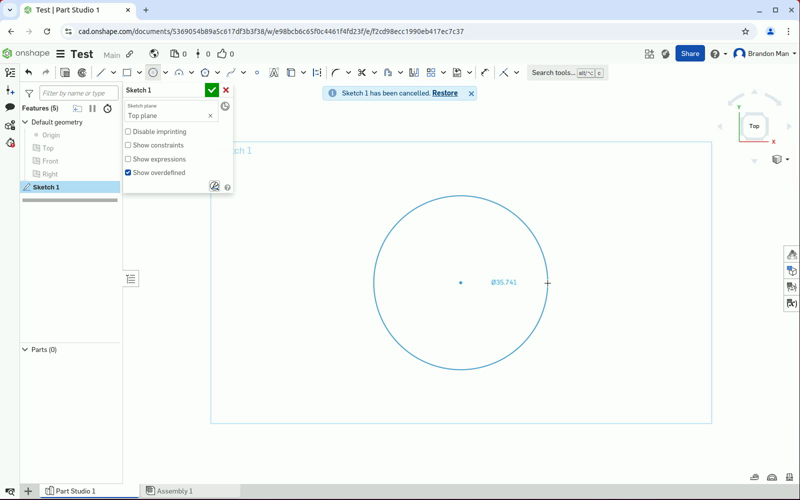
key(esc)
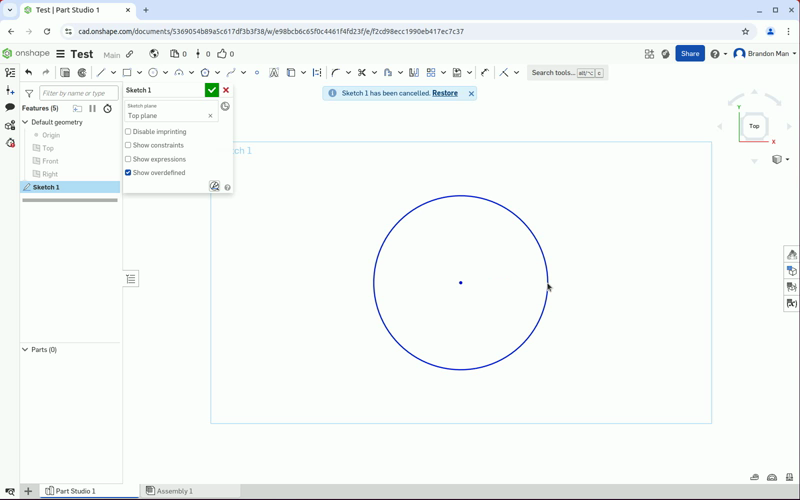
key(c)
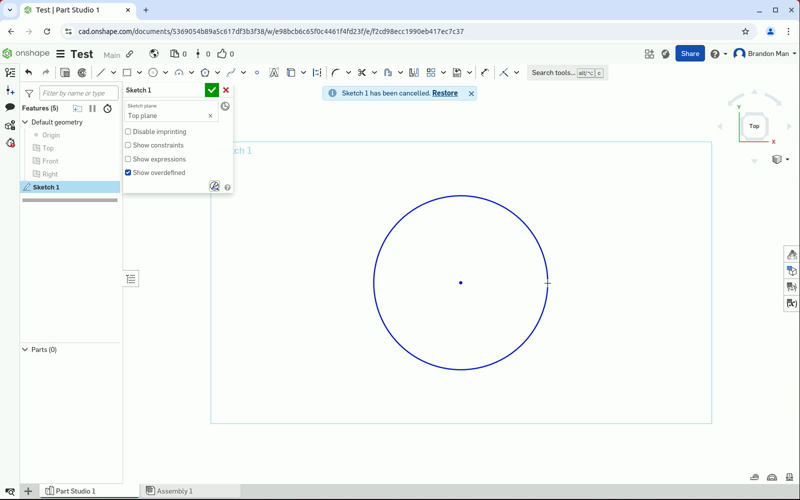
key_down(shift)
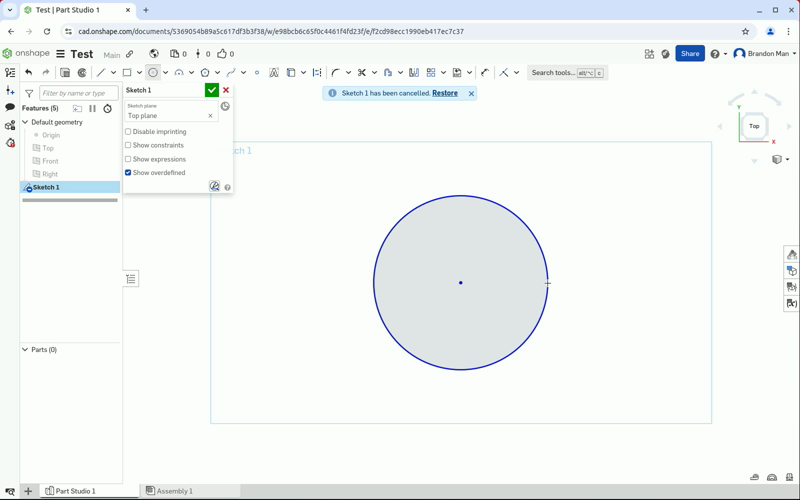
mouse_move(460, 282)
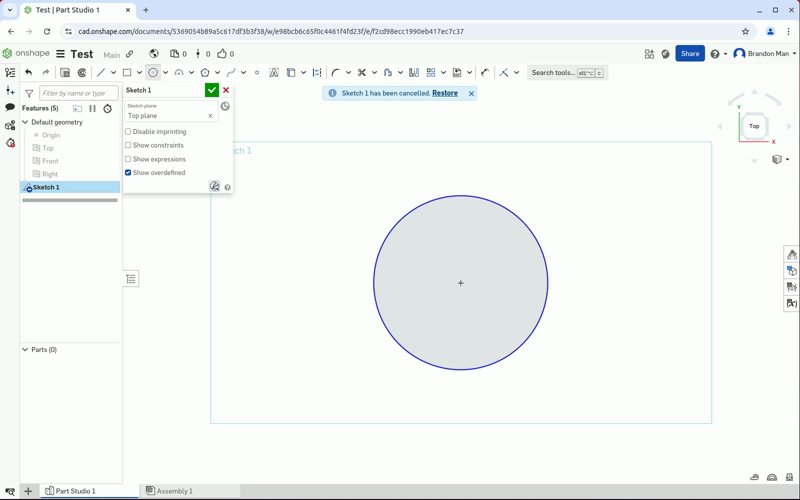
click(460, 282)
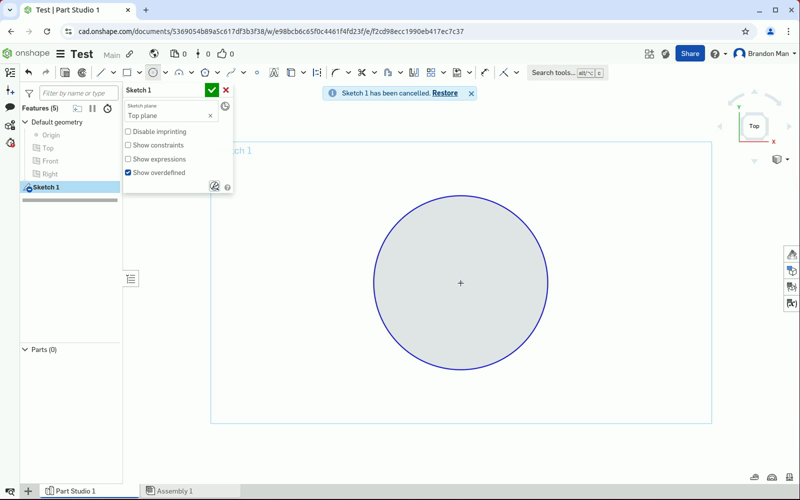
key_up(shift)
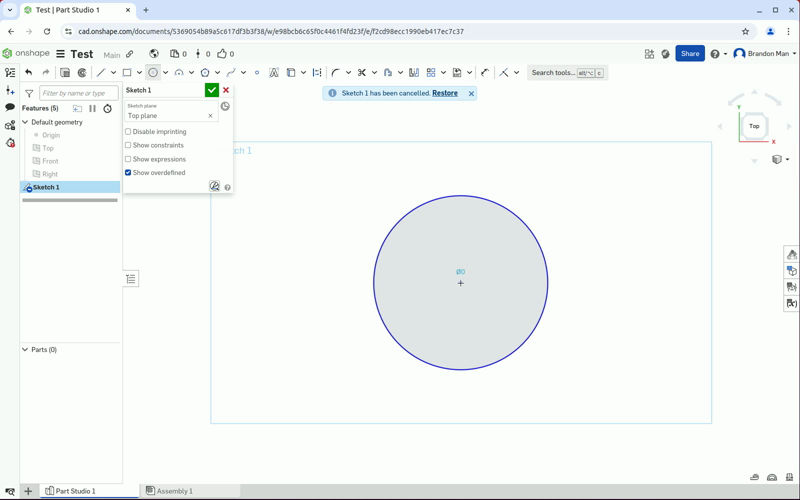
mouse_move(536, 282)
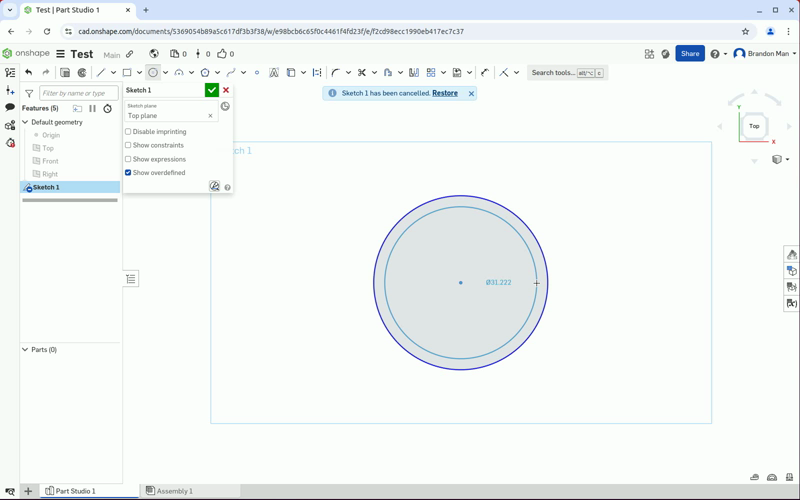
click(536, 282)
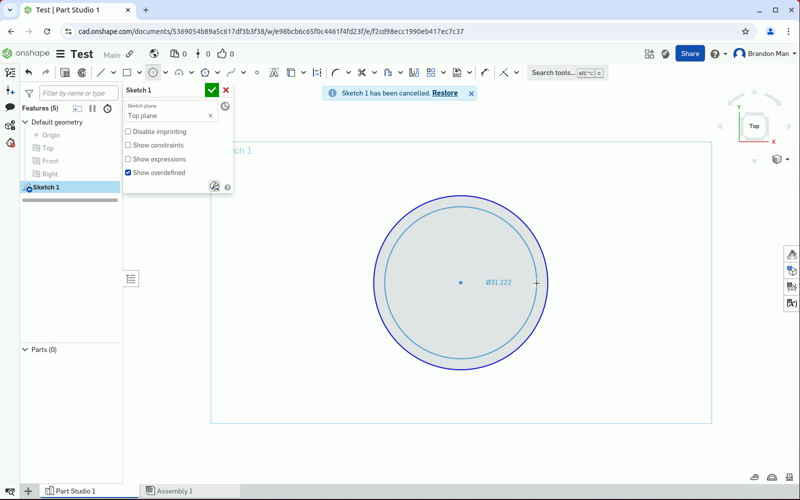
key(esc)
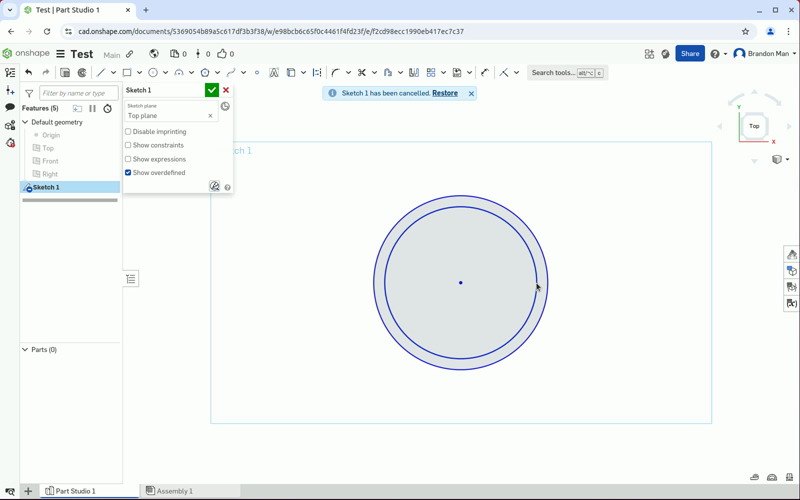
mouse_move(481, 204)
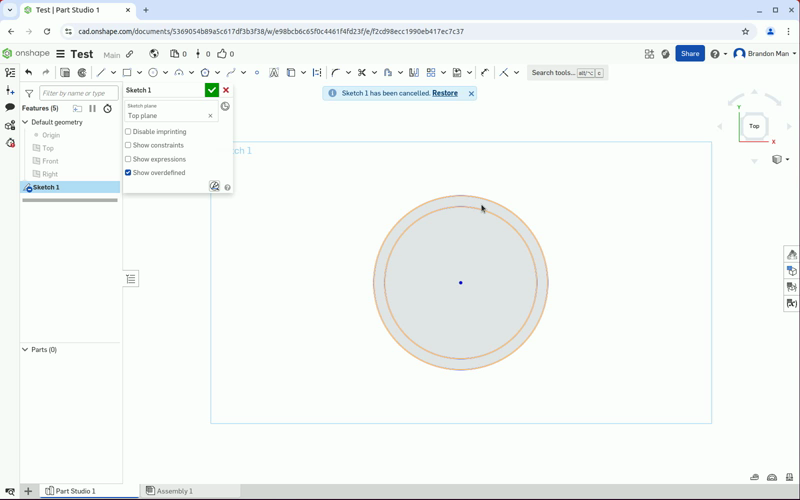
click(481, 204)
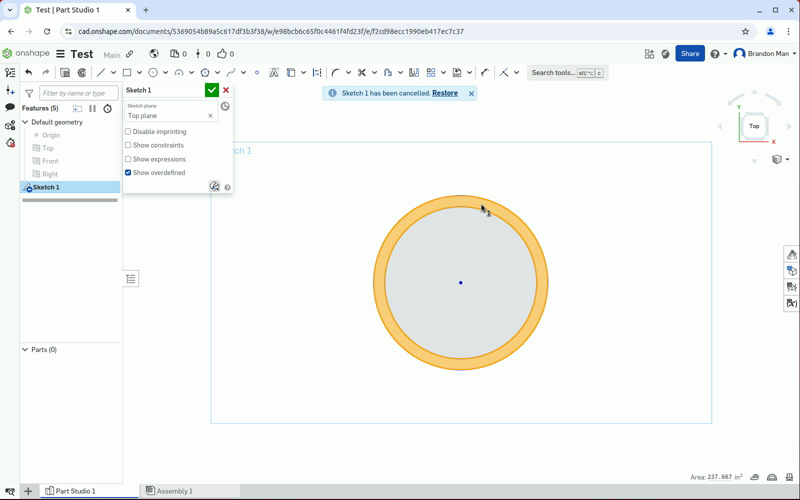
mouse_move(73, 352)
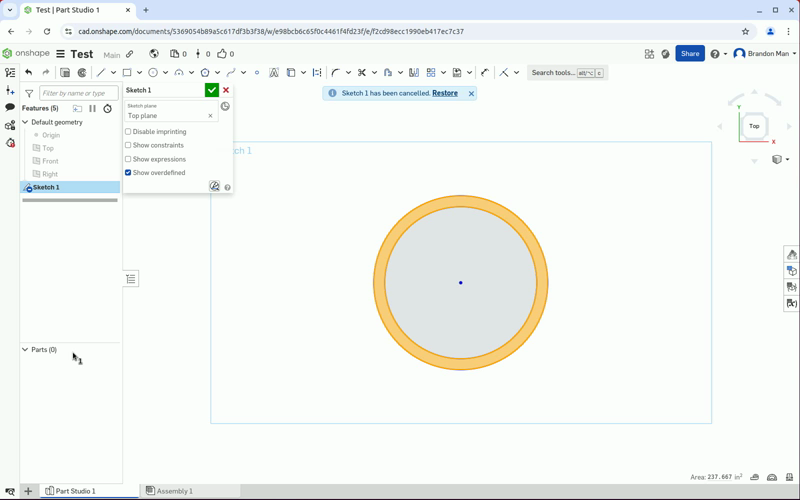
key(shift+y)
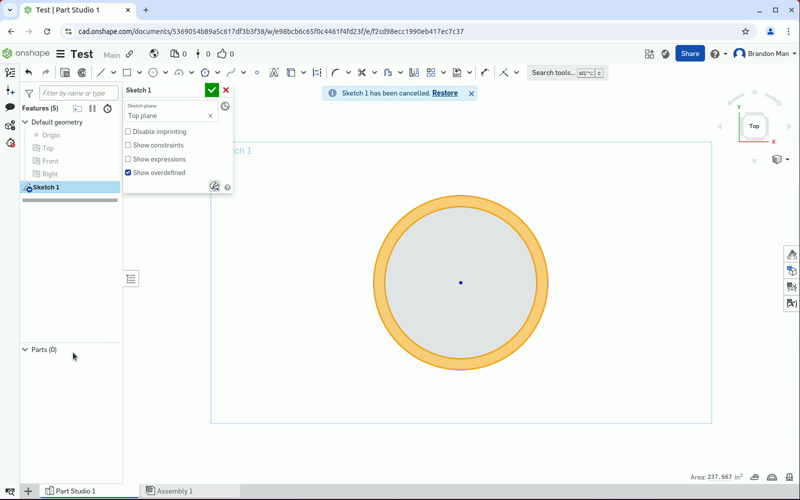
key(shift+e)
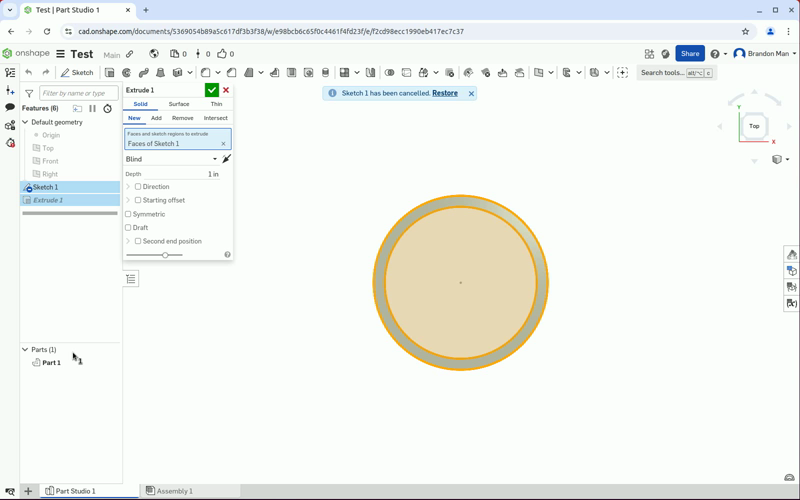
mouse_move(143, 106)
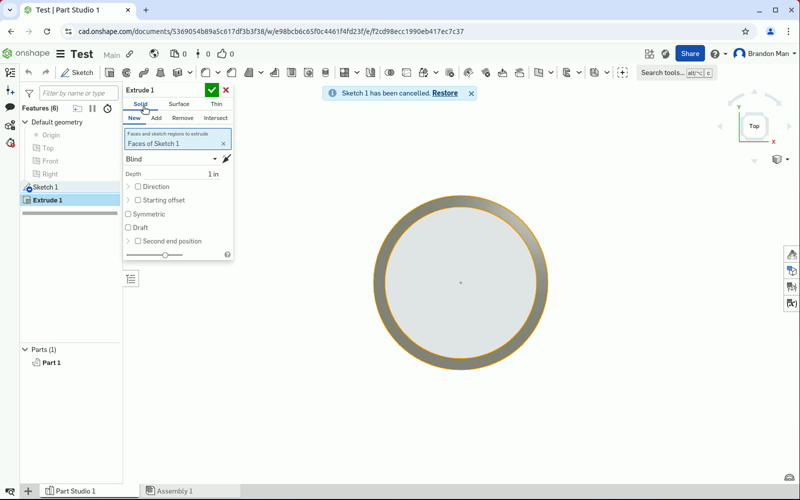
click(143, 106)
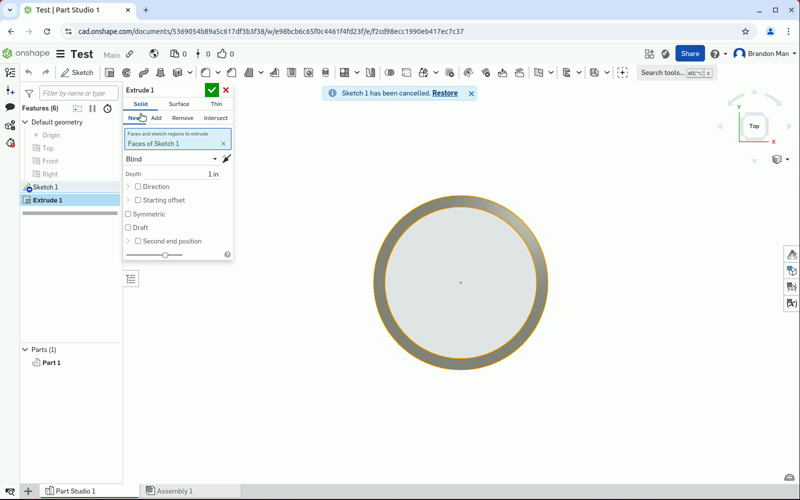
mouse_move(137, 120)
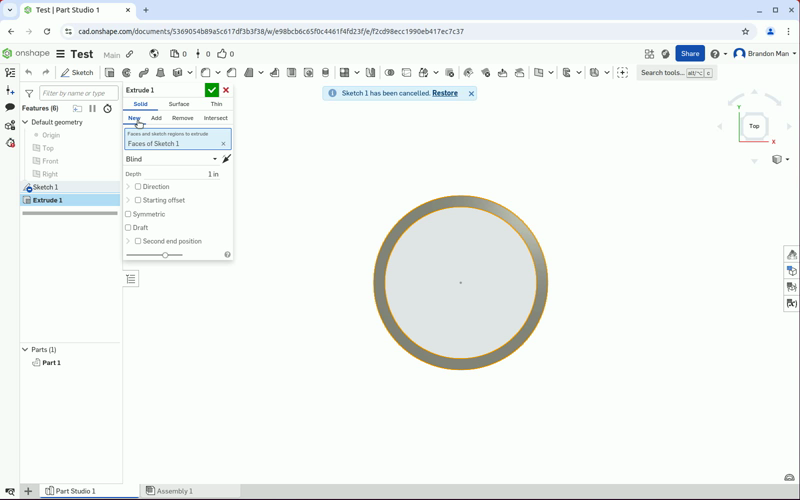
click(137, 120)
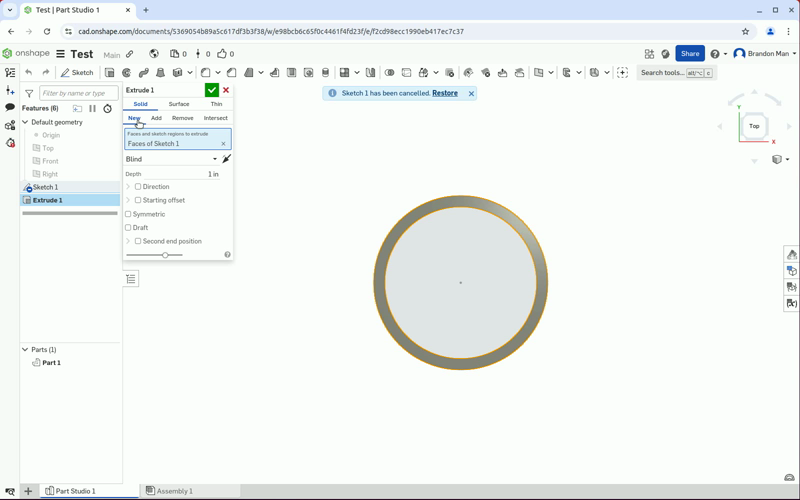
key(tab, 4)
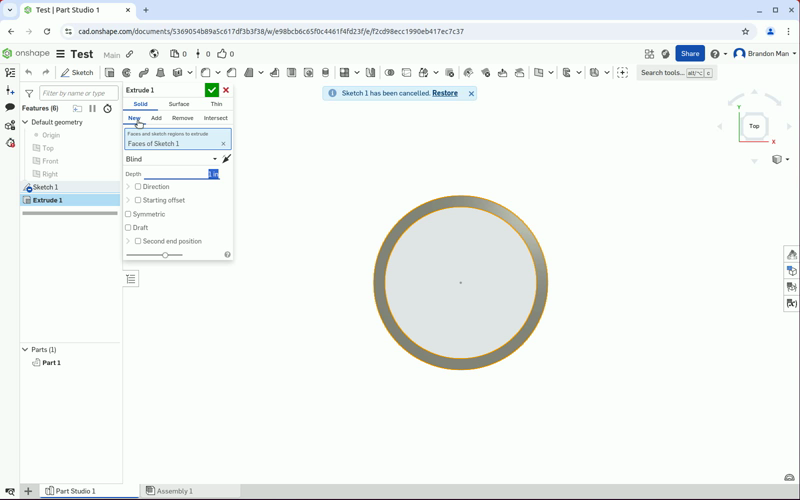
text(16.85)
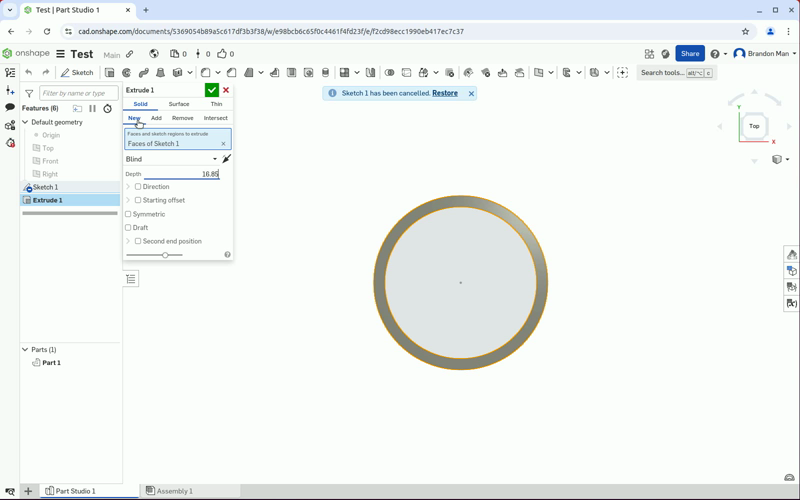
key(enter)
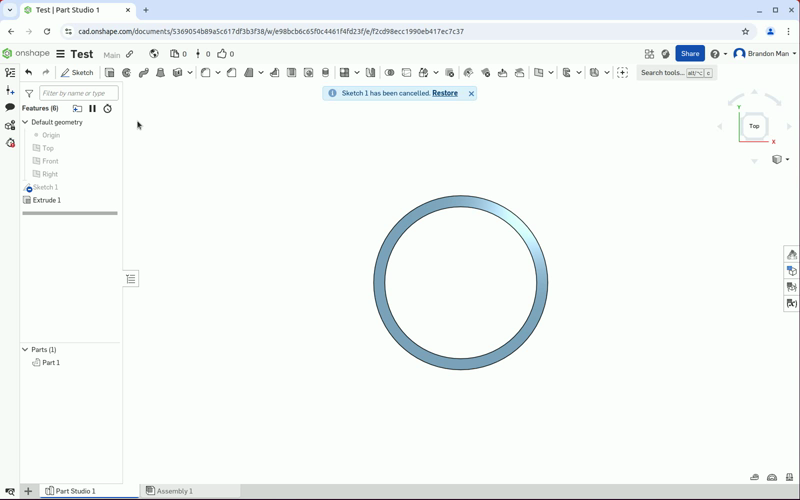
key(shift+h)
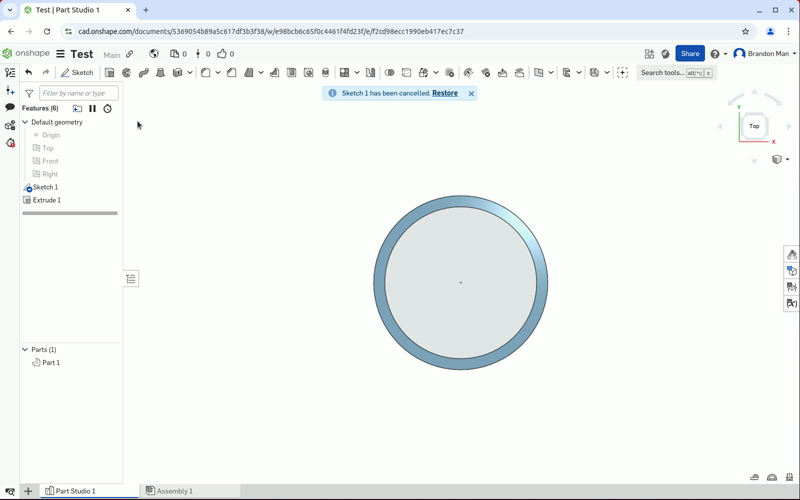
key(shift+h)
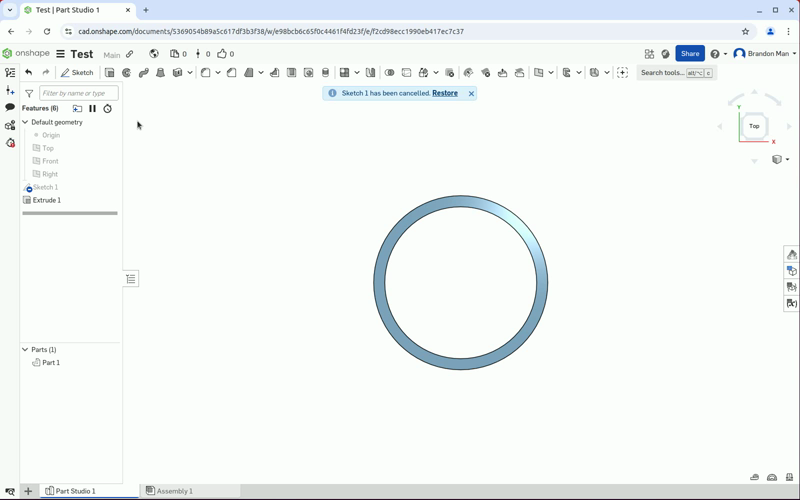
mouse_move(73, 189)
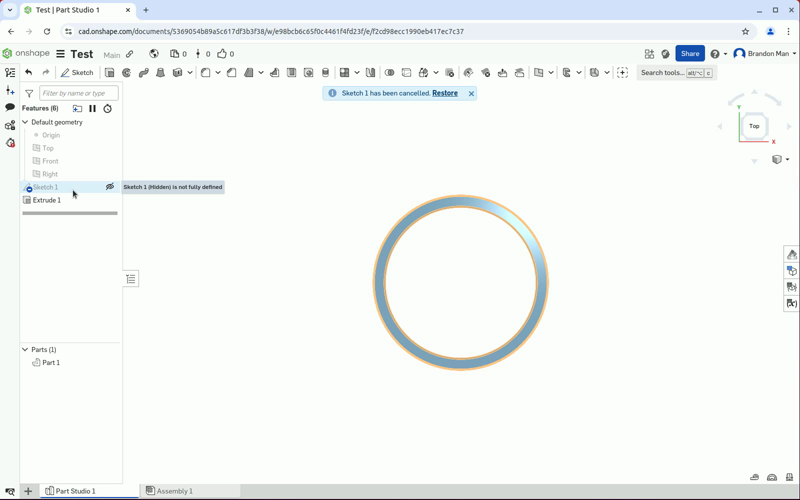
click(73, 189)
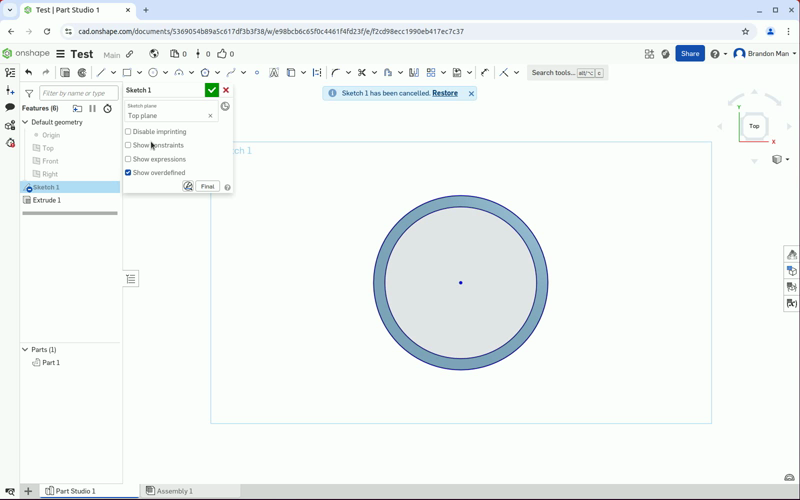
mouse_move(229, 92)
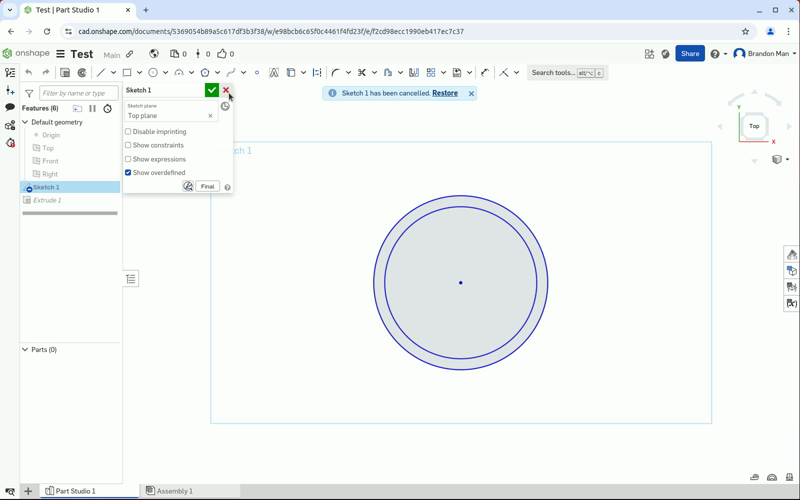
click(229, 92)
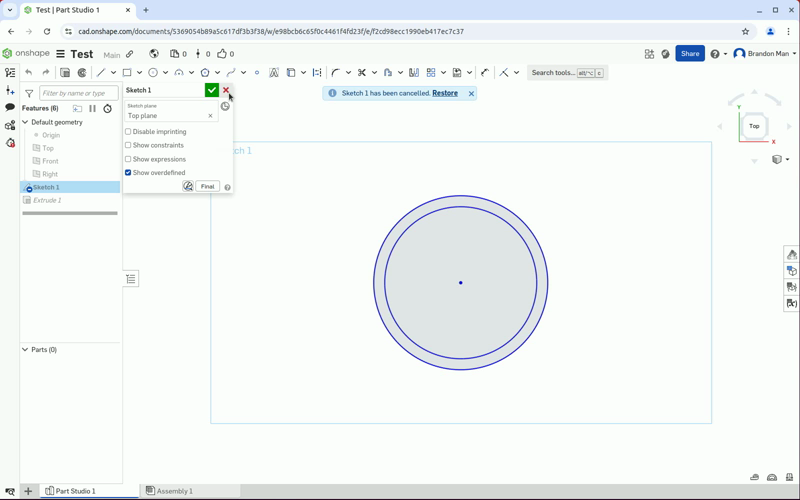
key(shift+s)
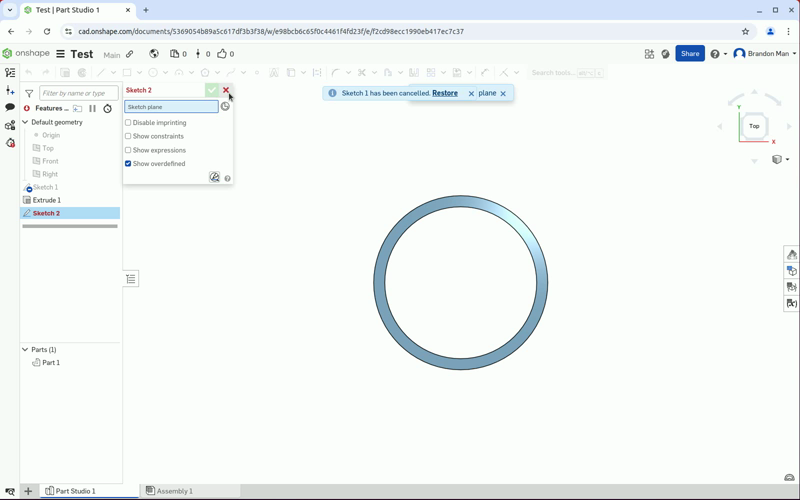
mouse_move(73, 150)
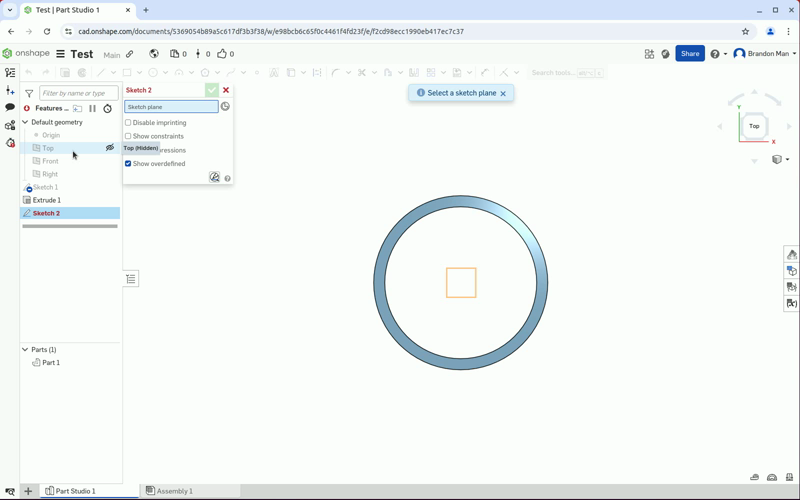
click(73, 150)
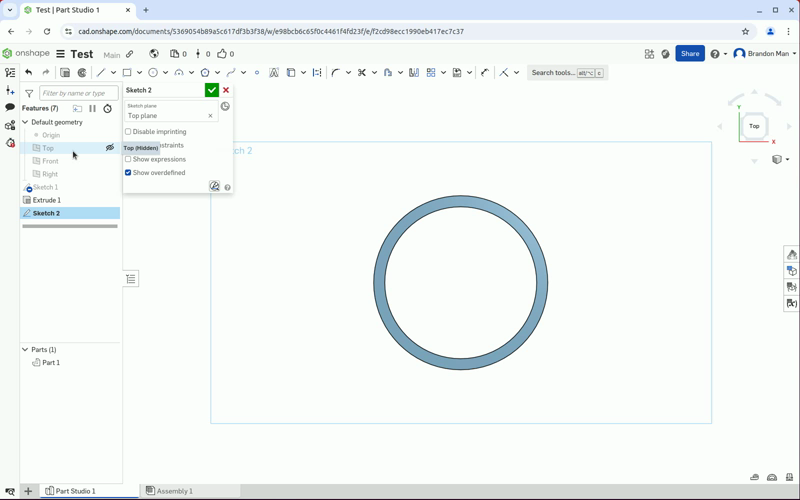
mouse_move(73, 352)
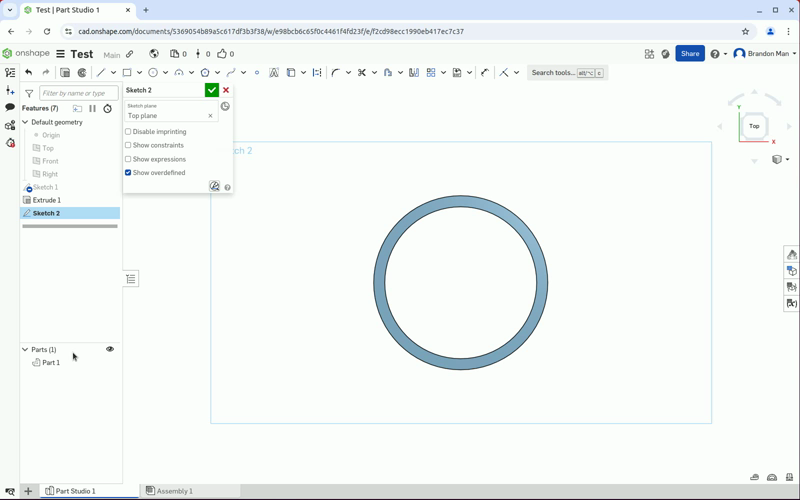
key(y)
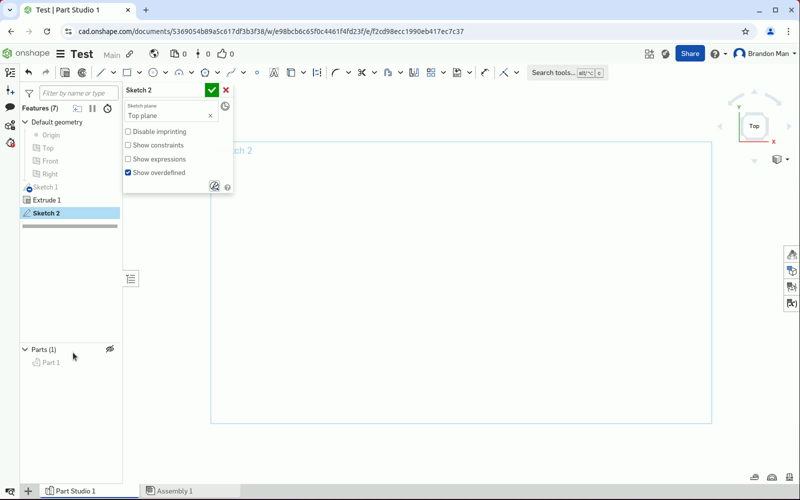
key(c)
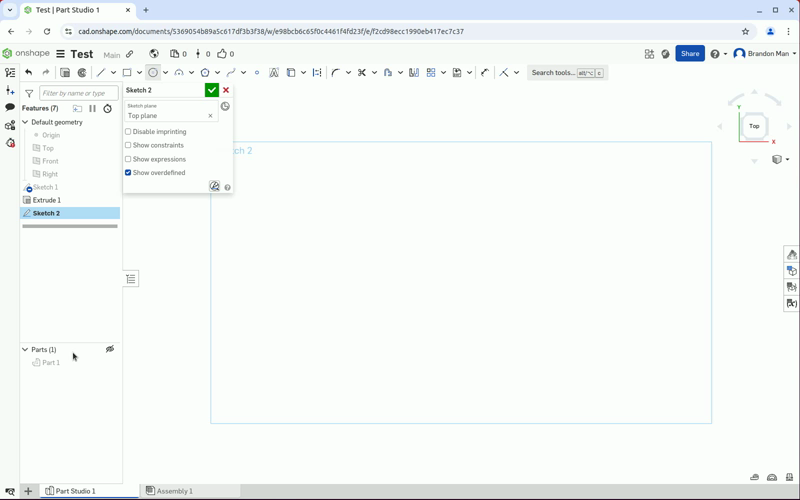
key_down(shift)
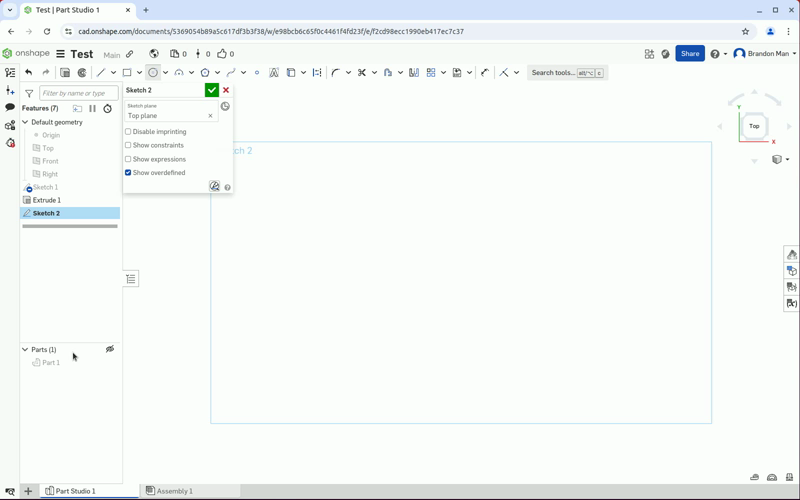
mouse_move(461, 282)
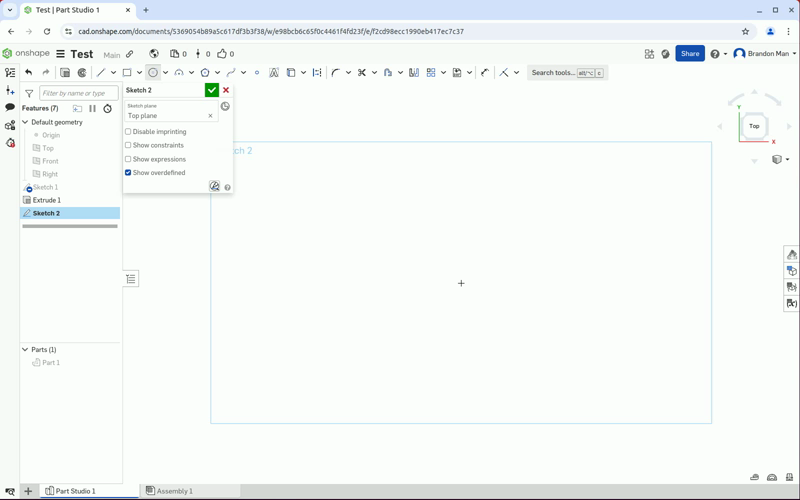
click(461, 282)
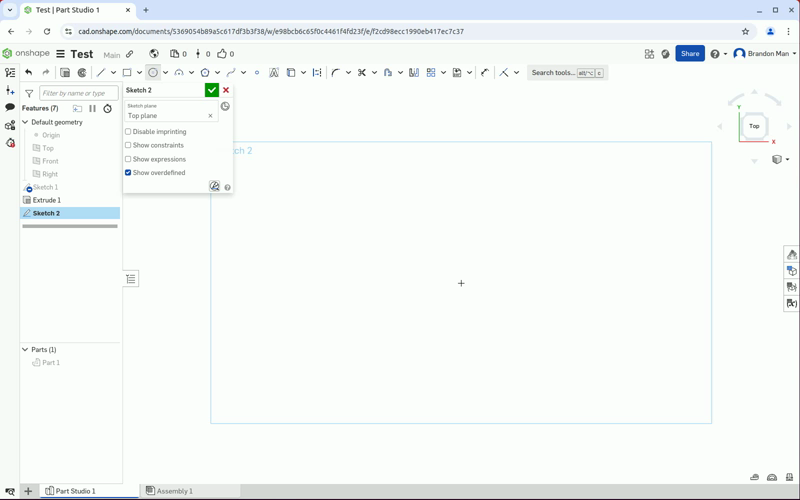
key_up(shift)
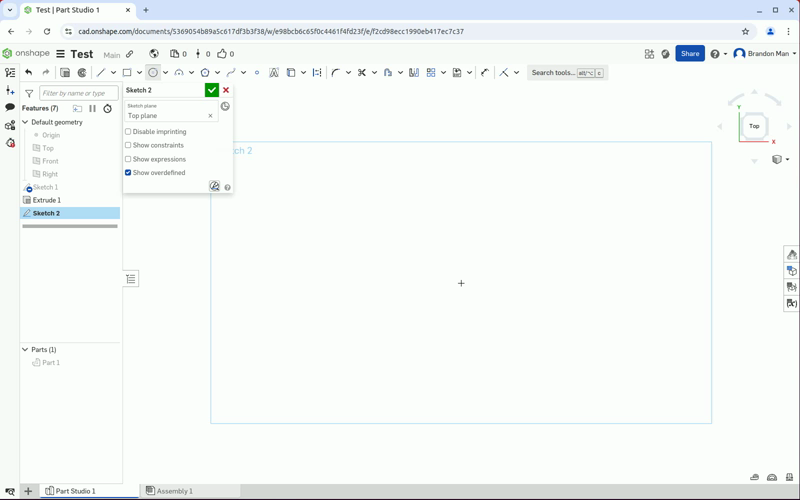
mouse_move(574, 282)
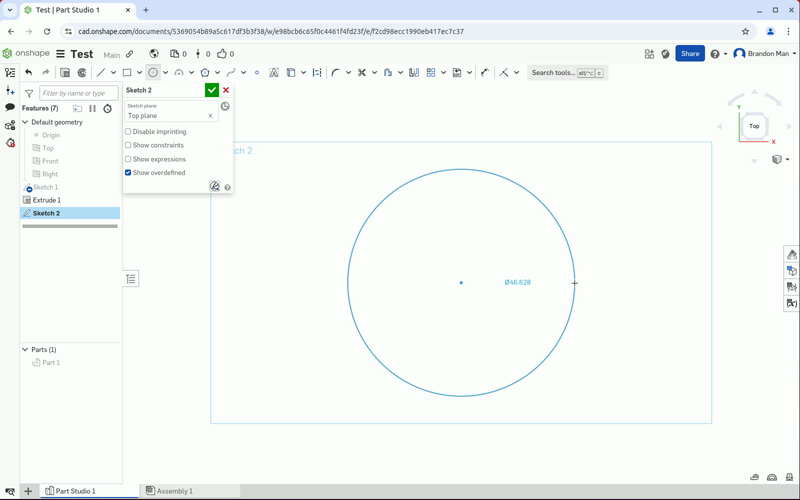
click(574, 282)
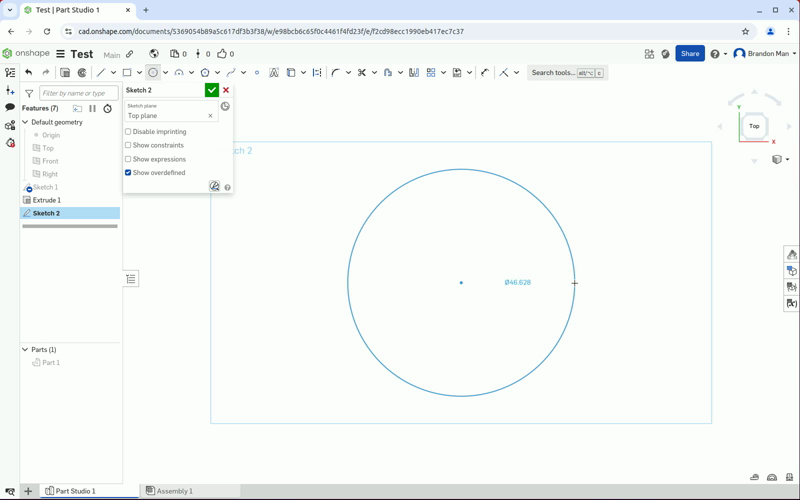
key(esc)
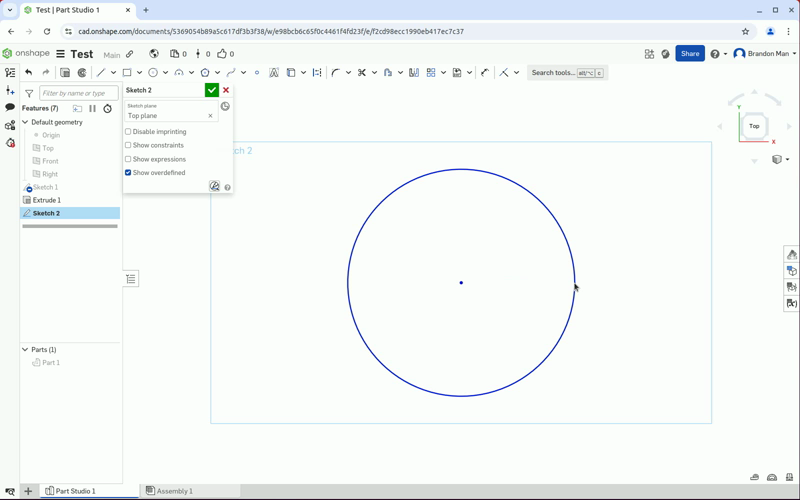
key(c)
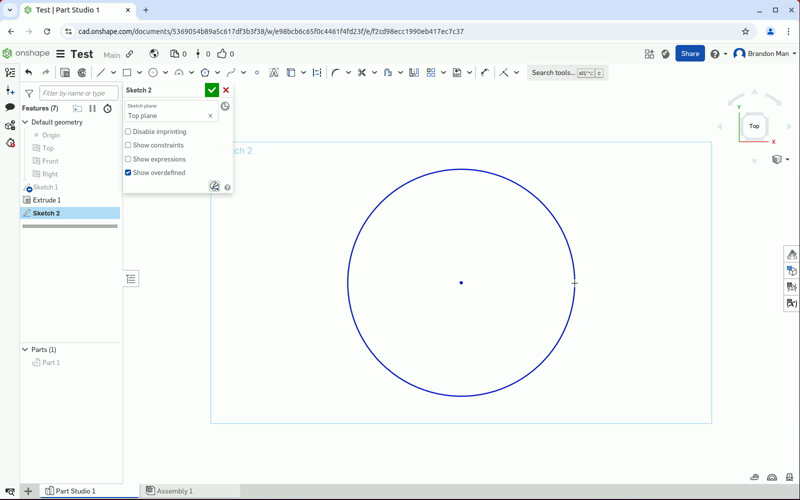
key_down(shift)
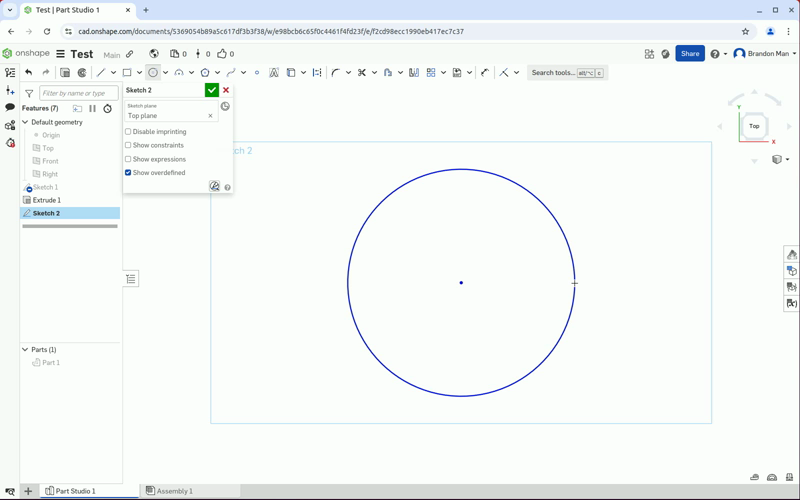
mouse_move(461, 282)
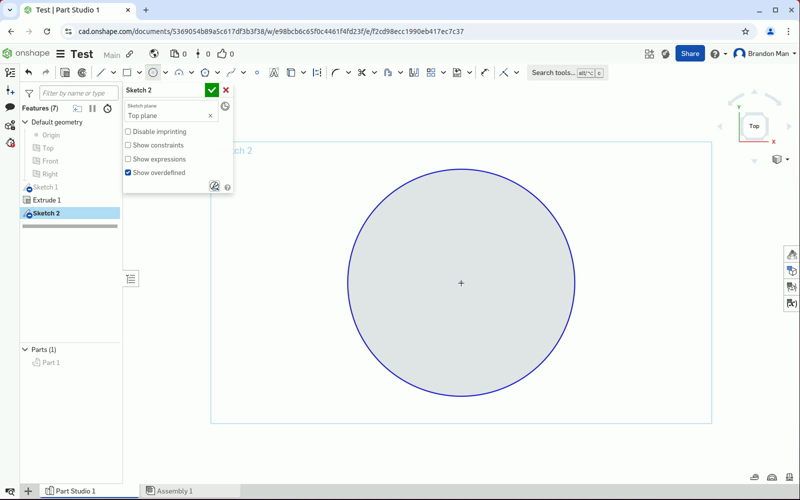
click(461, 282)
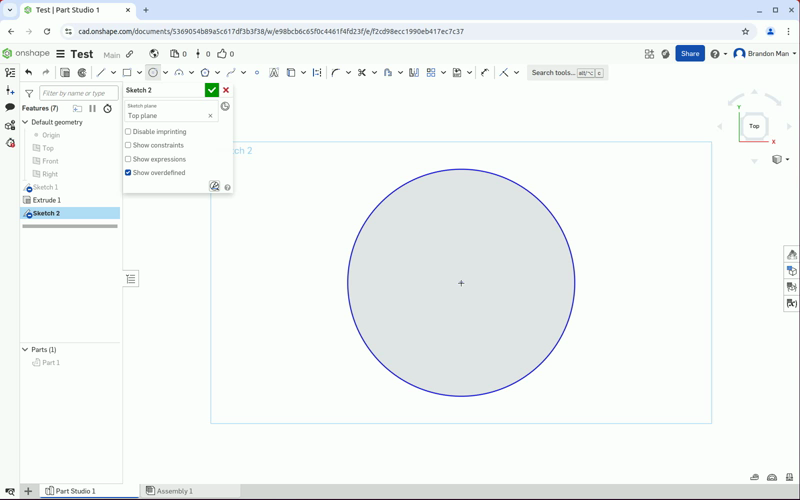
key_up(shift)
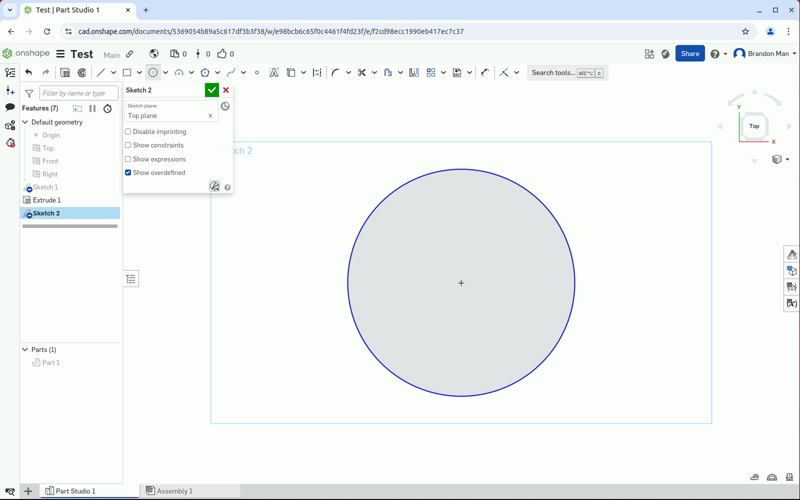
mouse_move(546, 282)
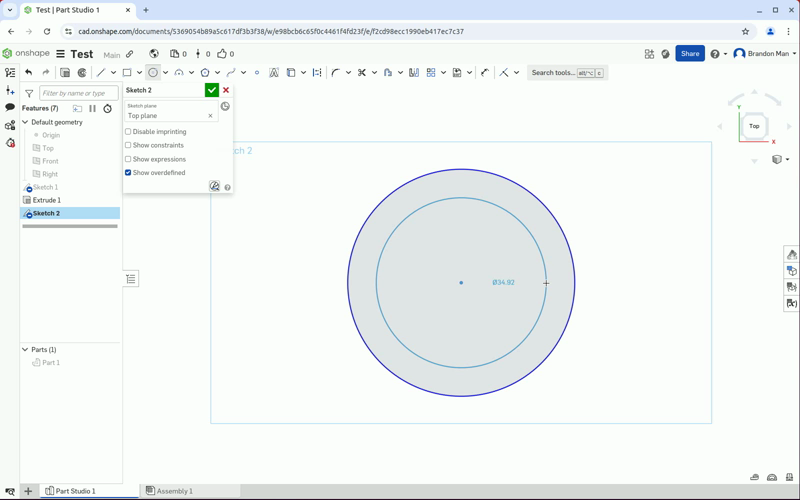
click(546, 282)
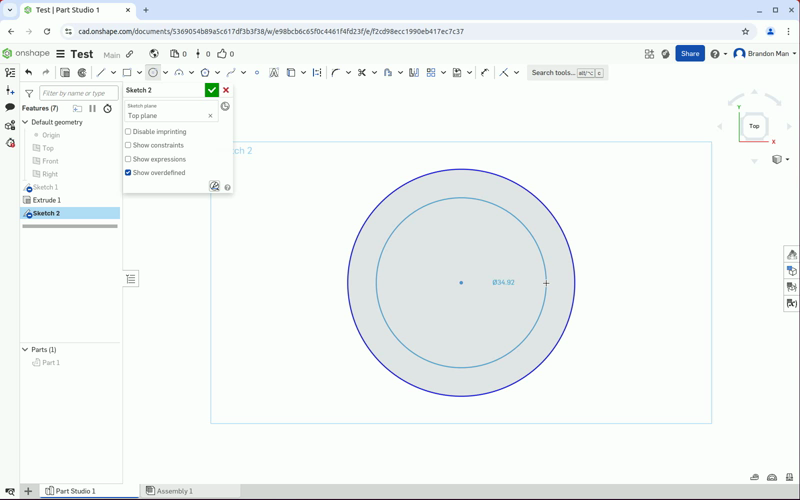
key(esc)
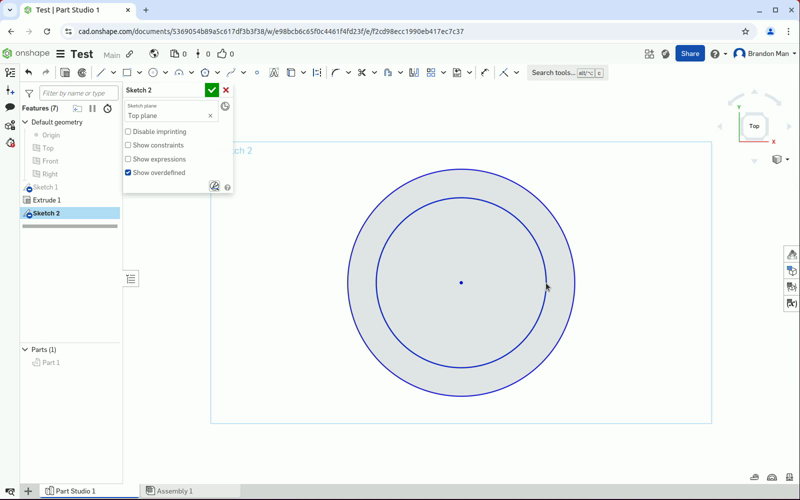
mouse_move(368, 324)
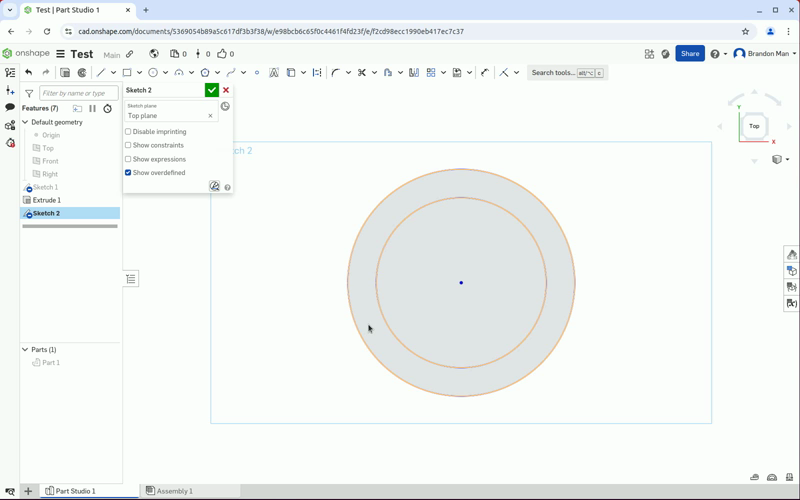
click(368, 324)
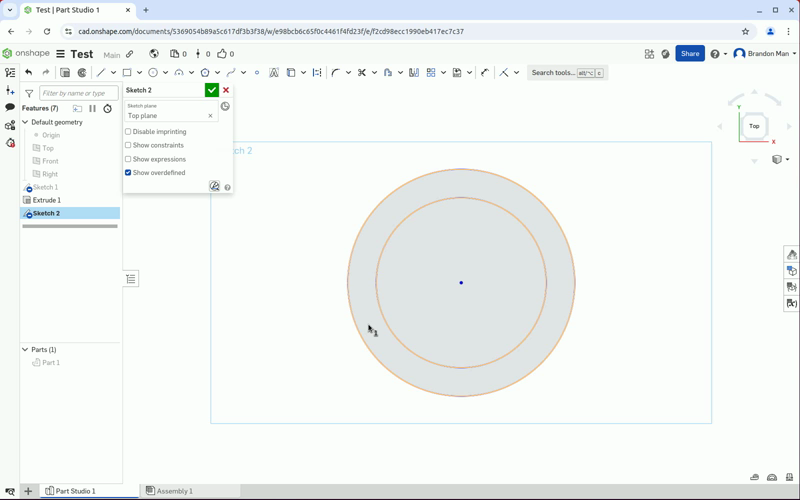
mouse_move(73, 352)
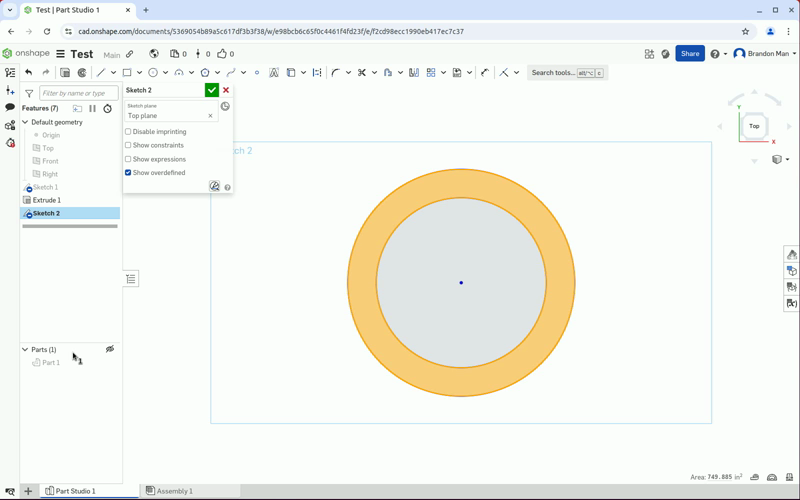
key(shift+y)
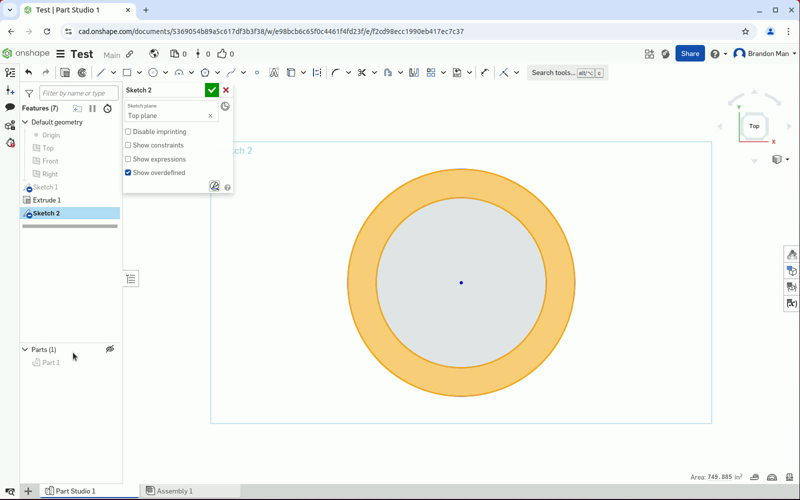
key(shift+e)
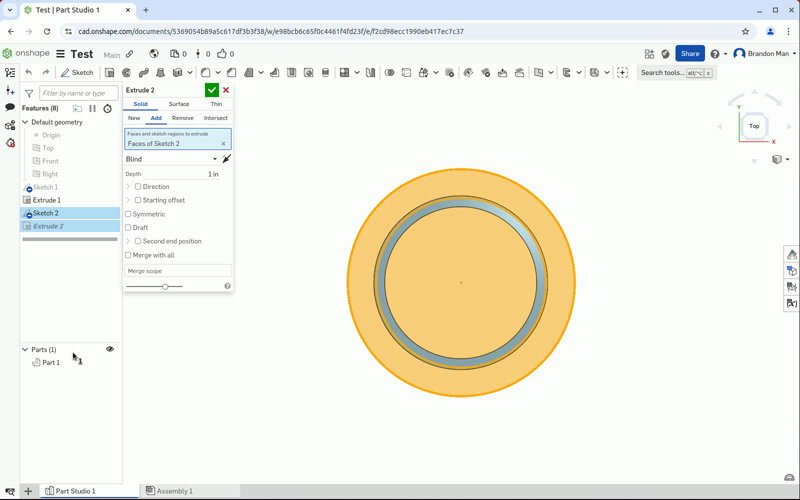
mouse_move(143, 106)
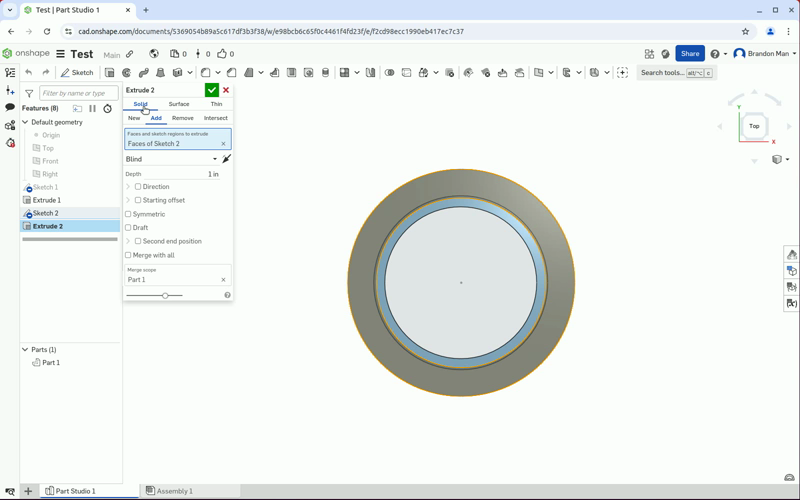
click(143, 106)
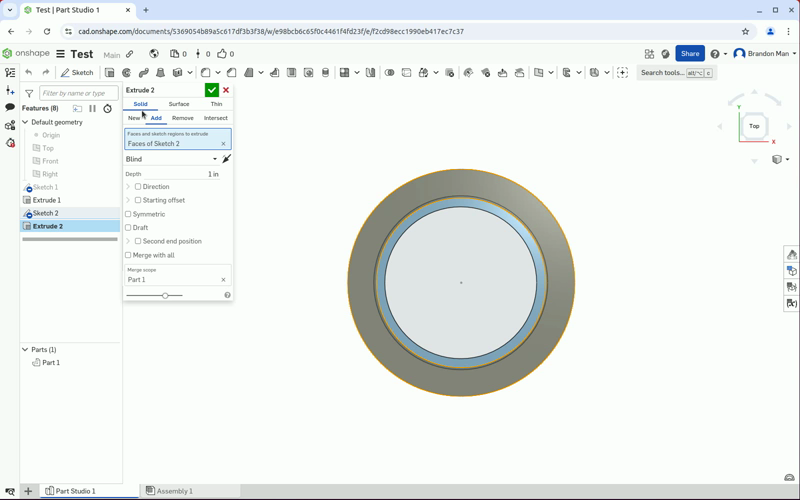
mouse_move(137, 120)
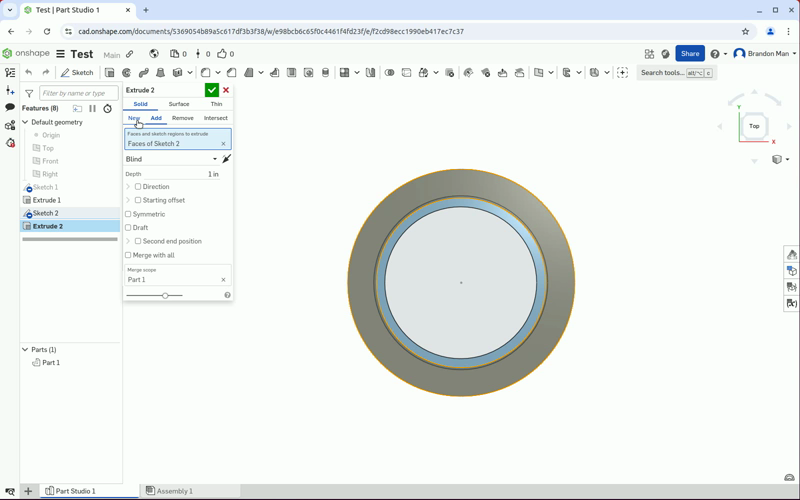
click(137, 120)
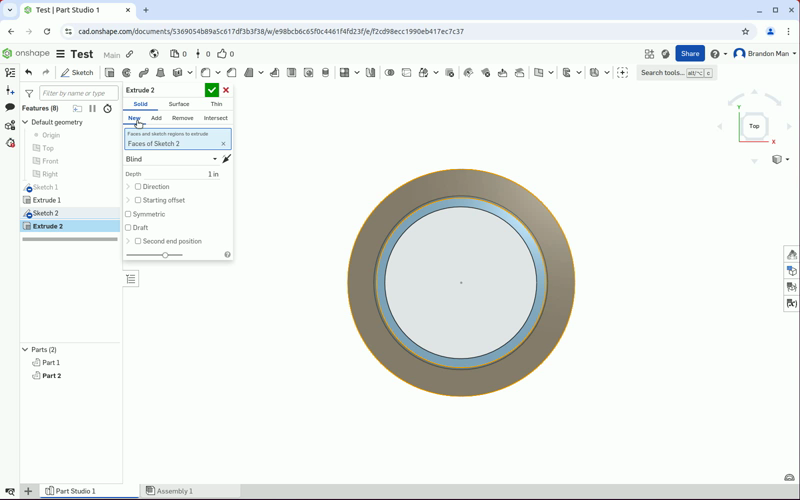
key(tab, 4)
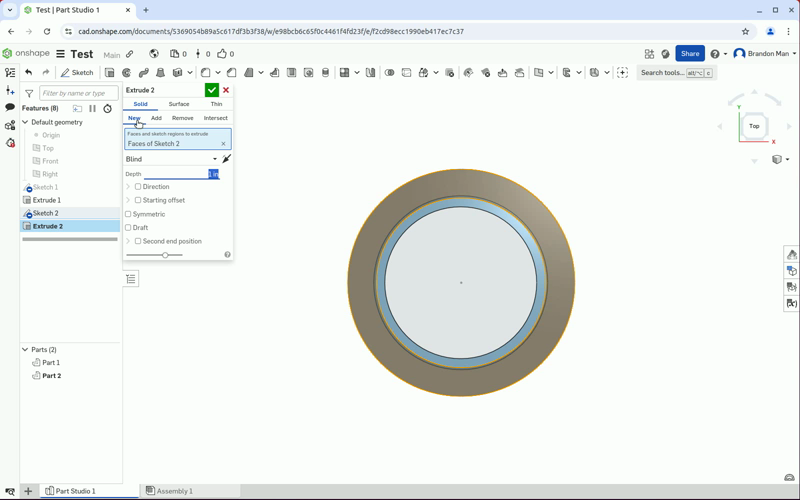
text(1.926)
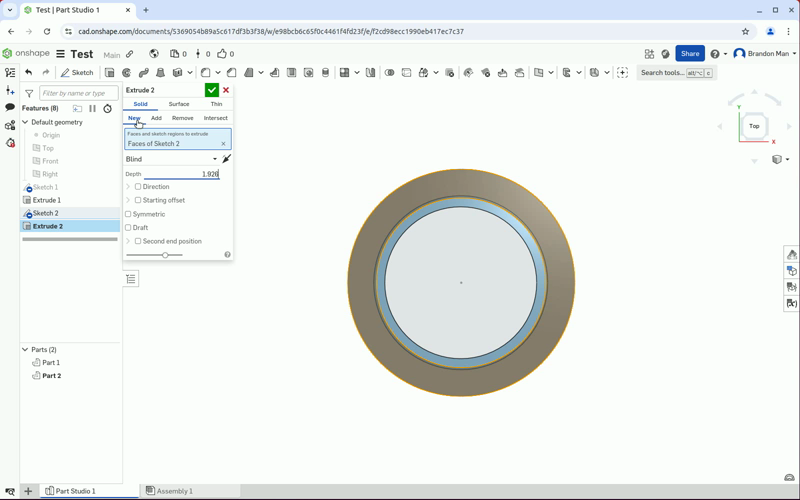
key(enter)
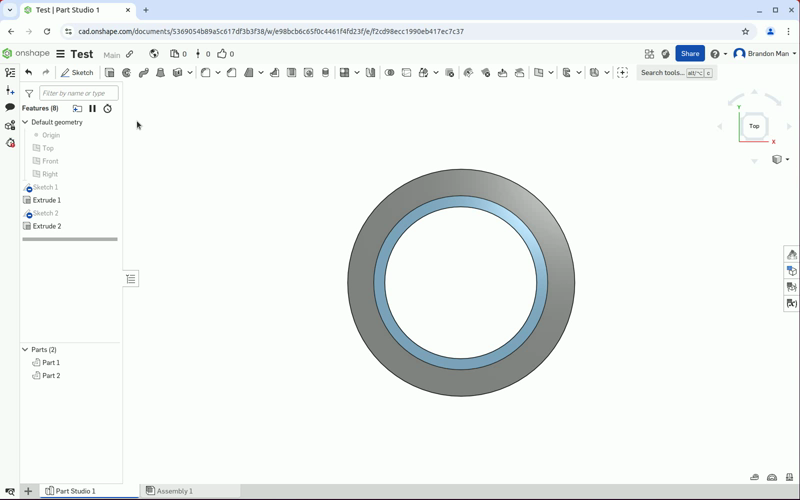
key(shift+h)
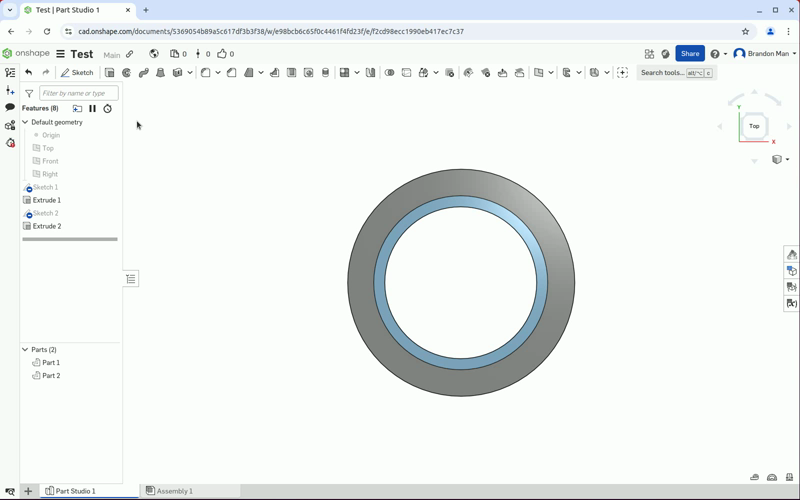
key(shift+h)
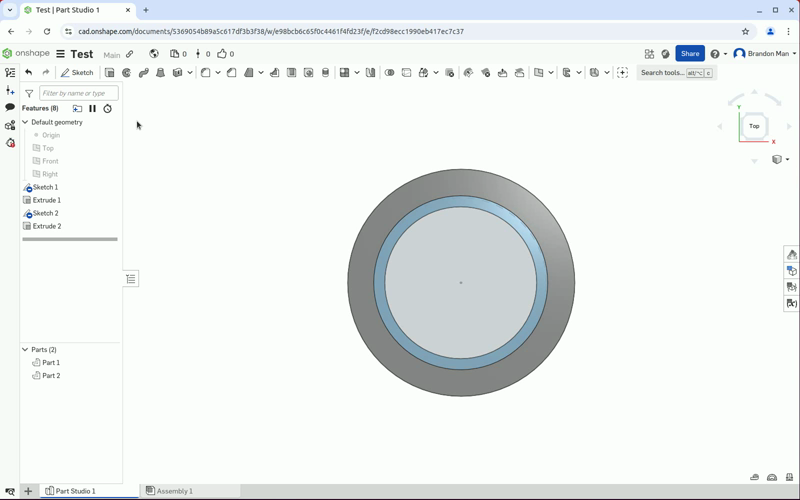
key(shift+7)
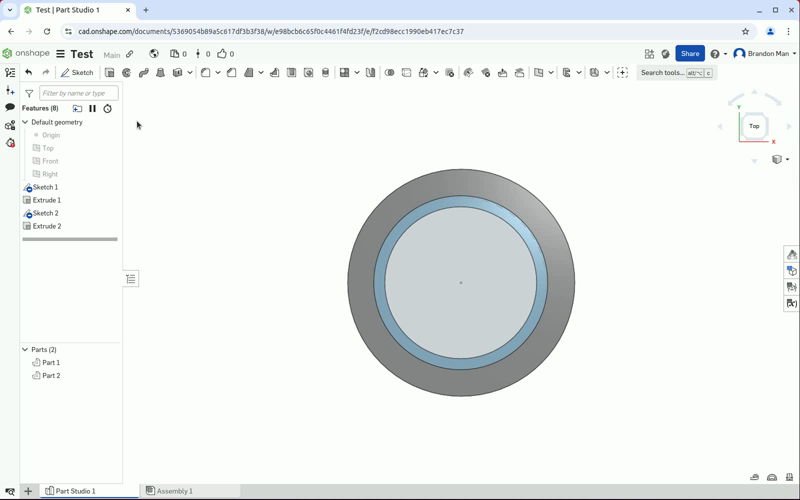
key(up, 3)
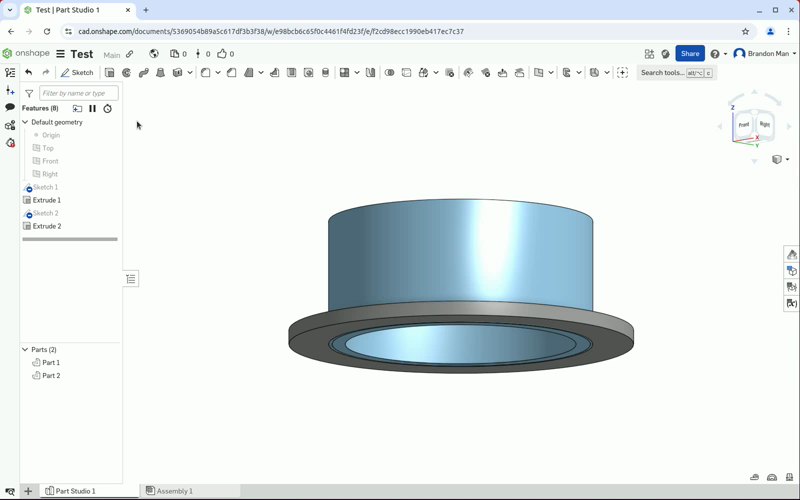
key(left, 3)
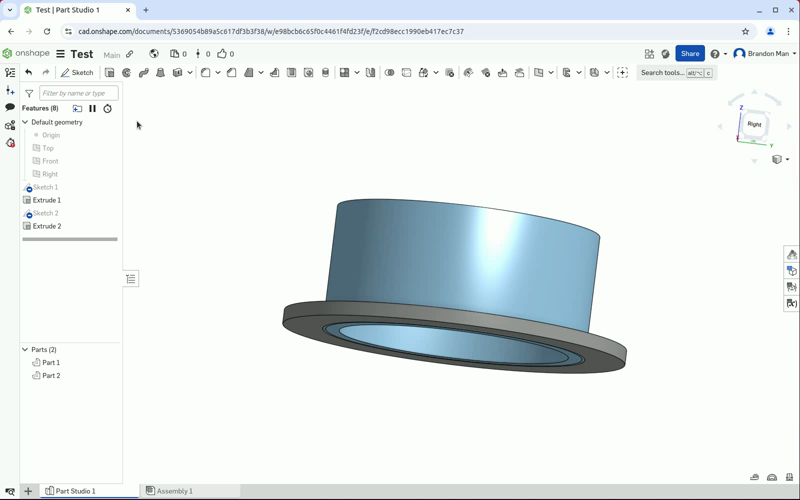
key(right, 3)
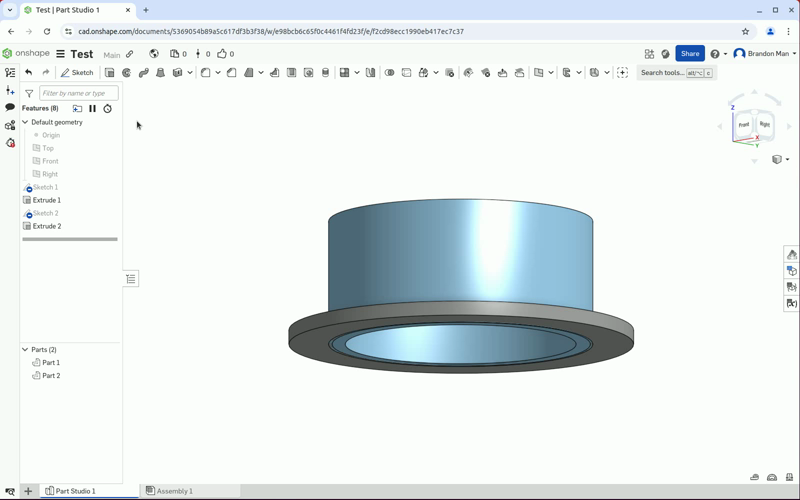
key(down, 3)
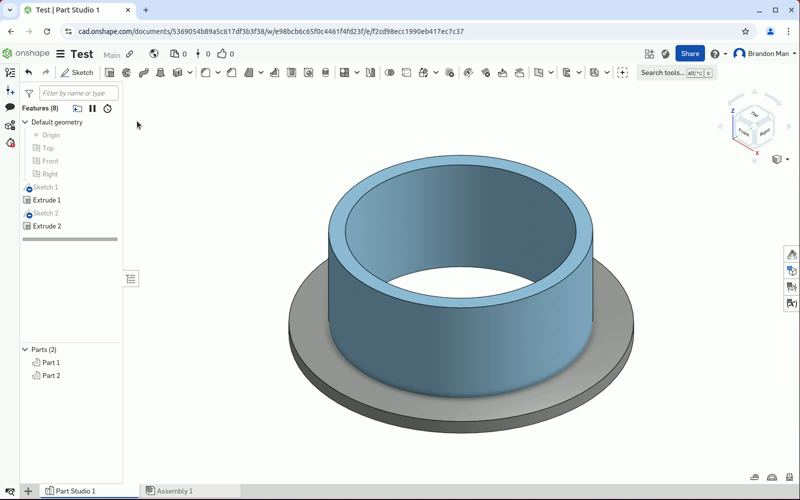
mouse_move(73, 189)
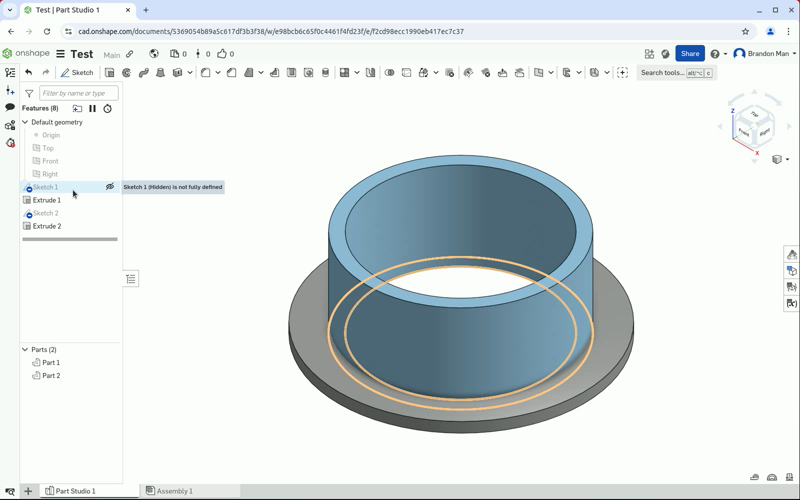
click(73, 189)